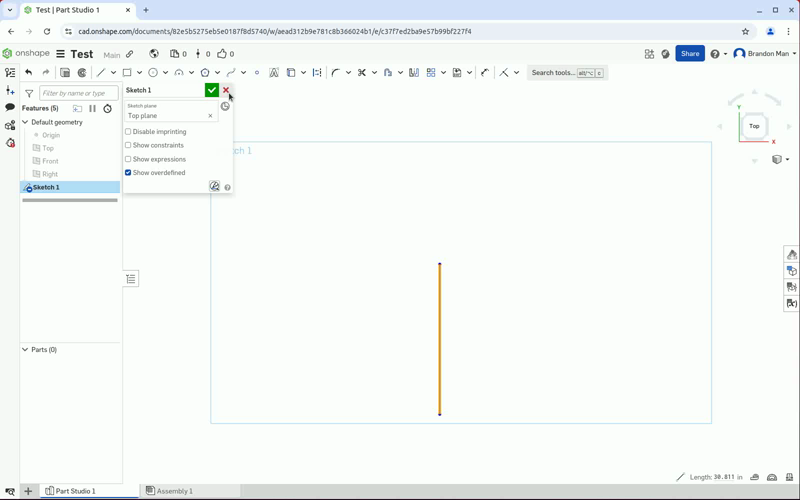
key(shift+h)
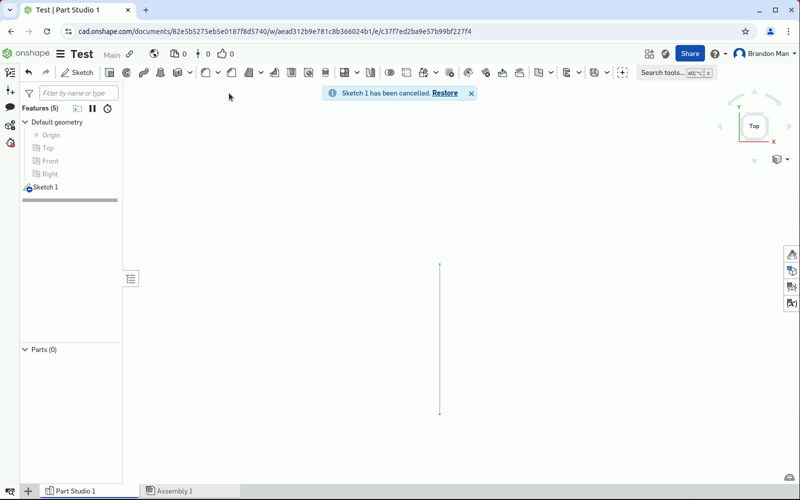
key(shift+s)
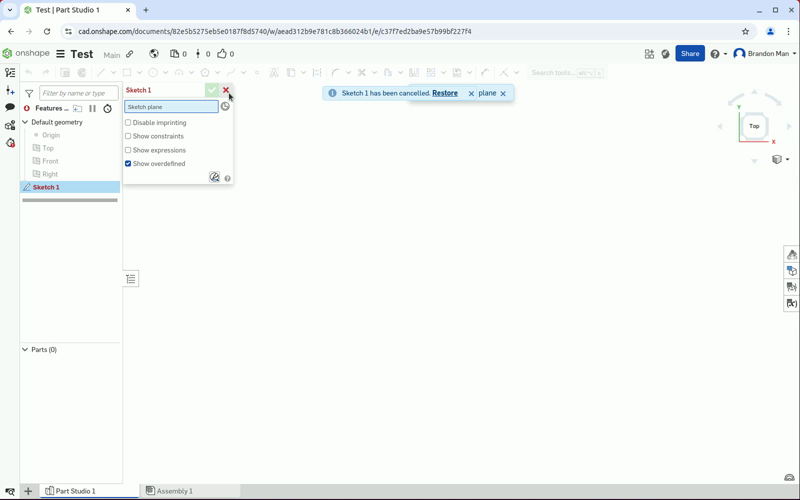
mouse_move(73, 150)
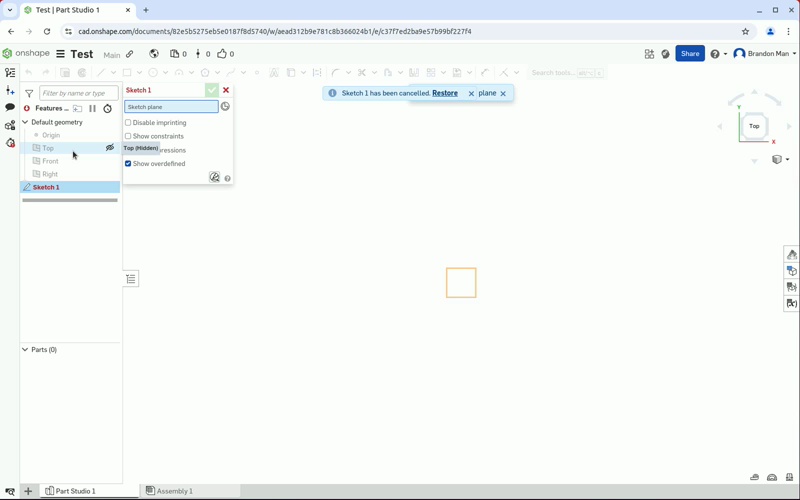
click(73, 150)
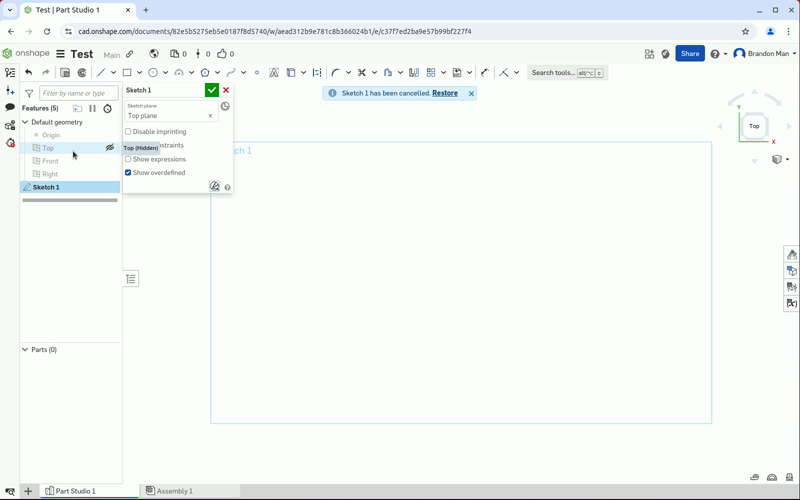
mouse_move(73, 352)
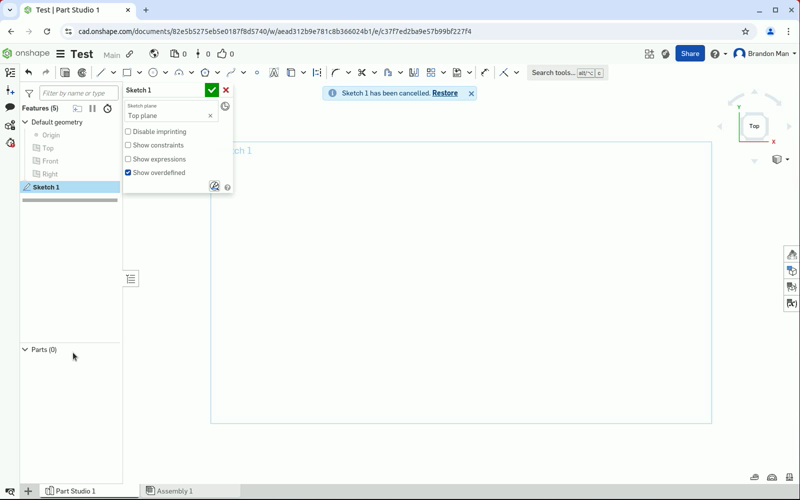
key(y)
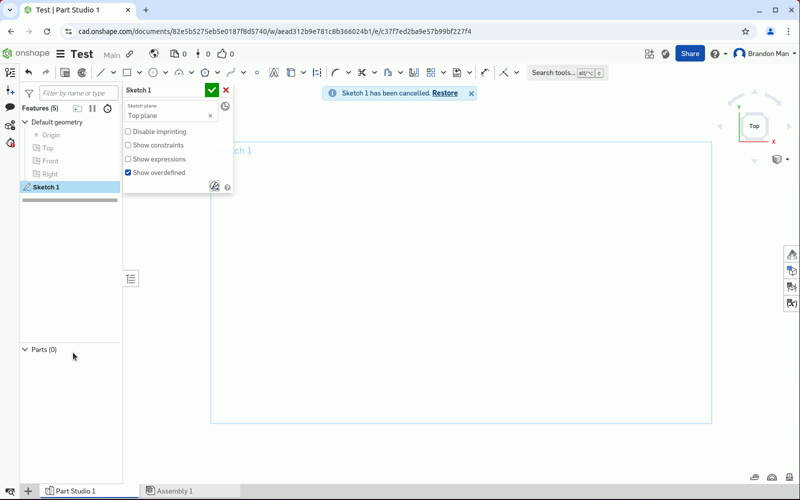
key(c)
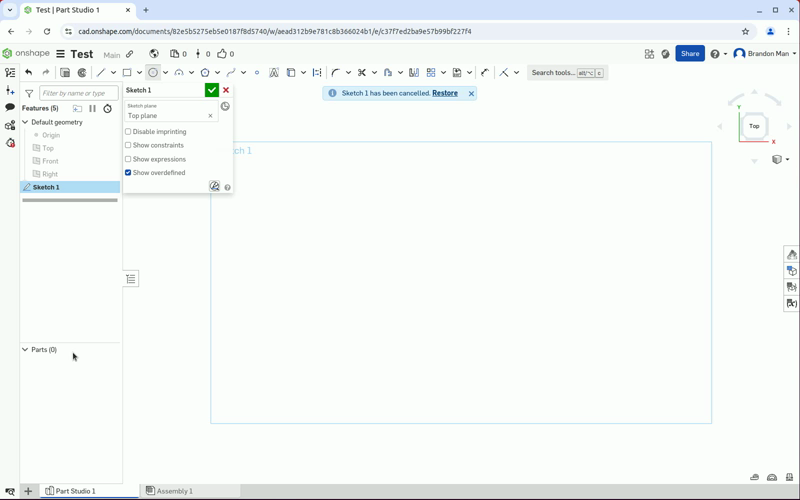
key_down(shift)
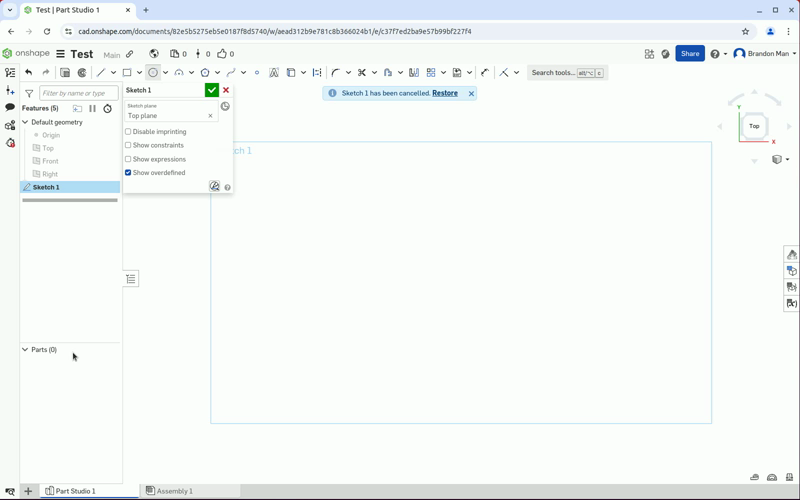
mouse_move(461, 282)
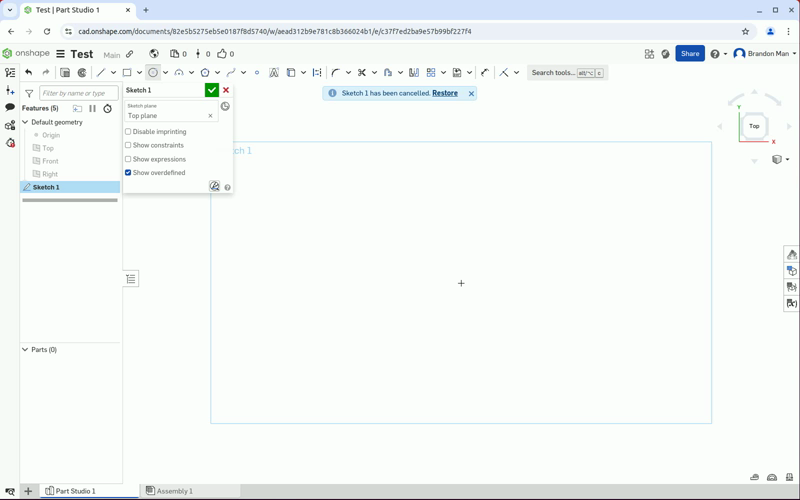
click(461, 282)
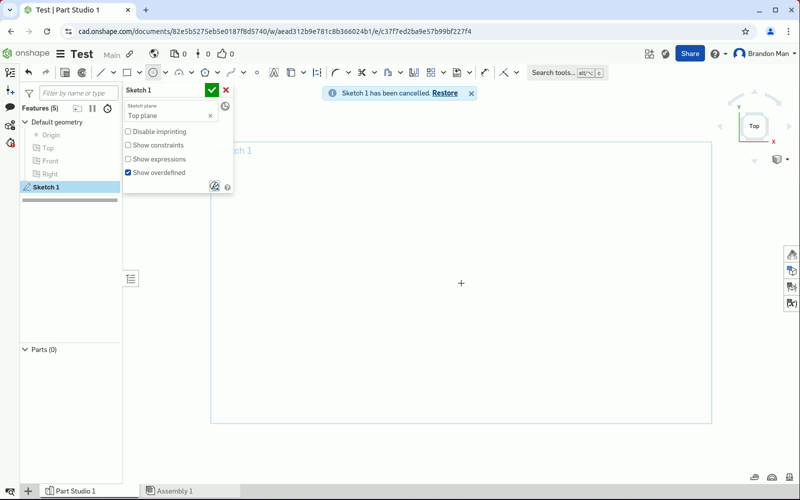
key_up(shift)
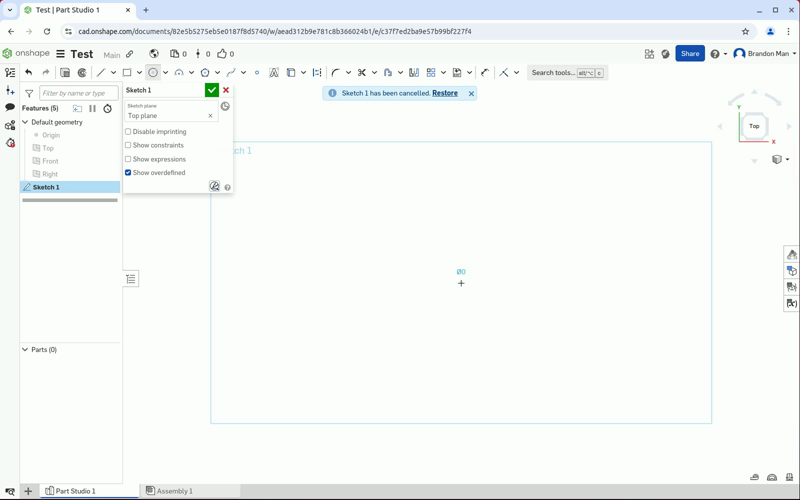
mouse_move(546, 282)
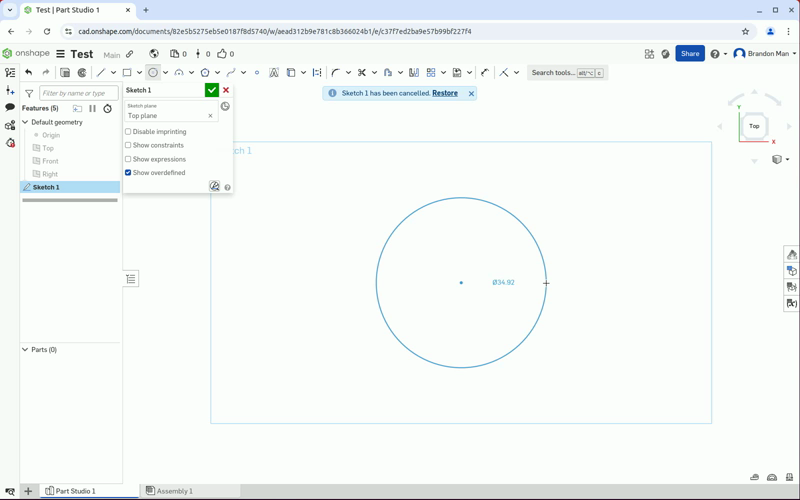
click(546, 282)
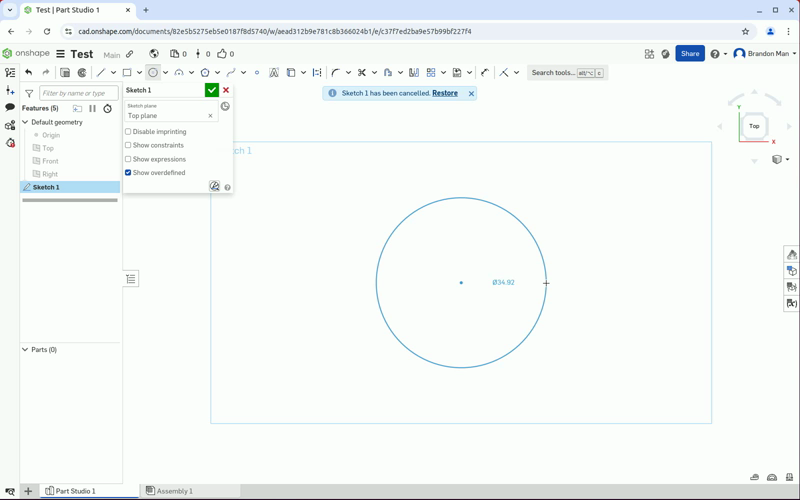
key(esc)
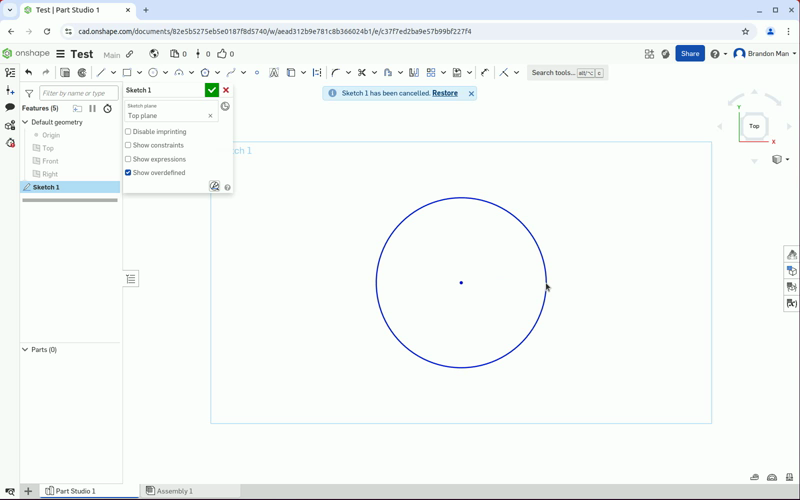
key(c)
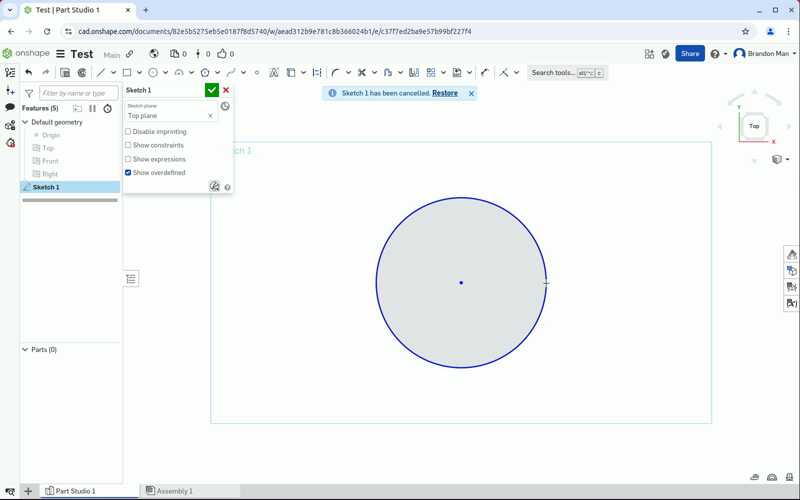
key_down(shift)
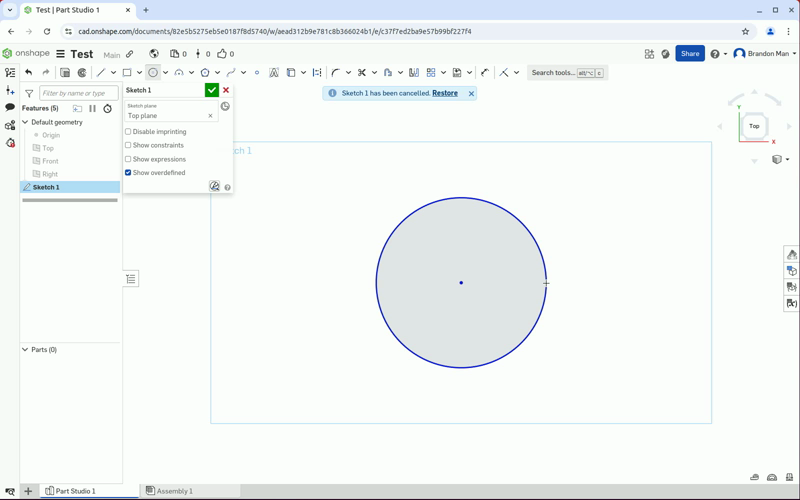
mouse_move(461, 282)
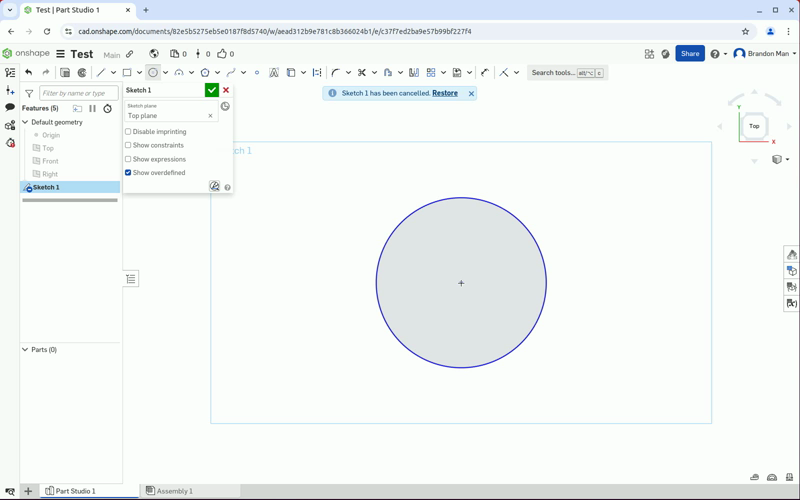
click(461, 282)
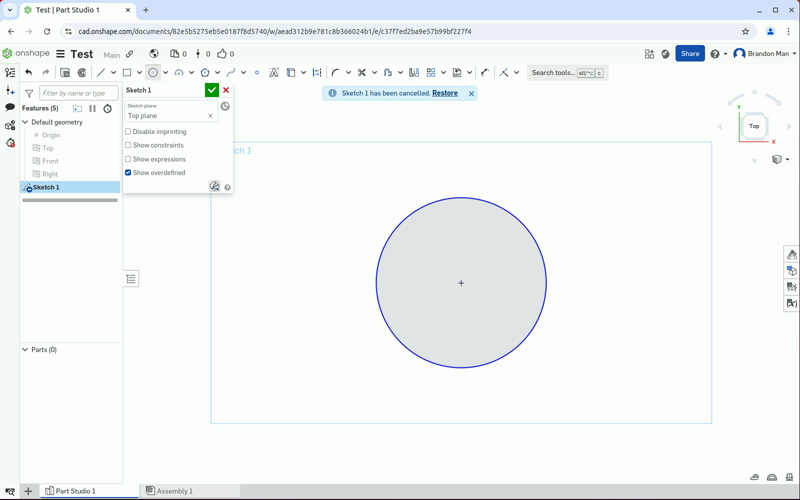
key_up(shift)
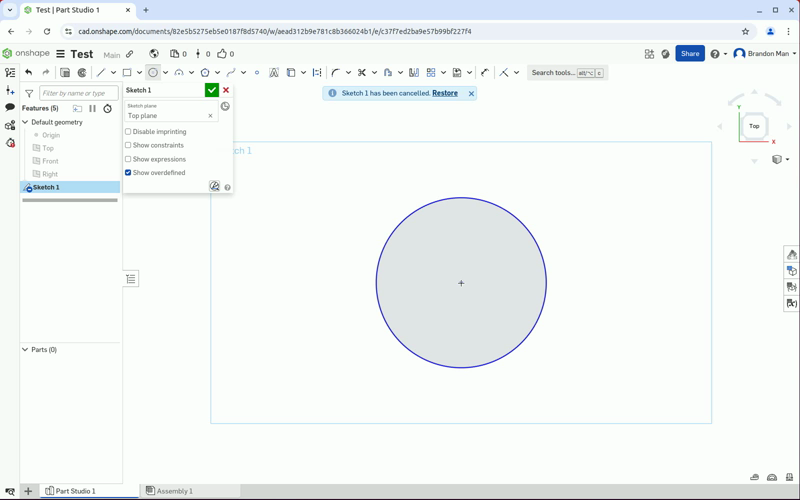
mouse_move(535, 282)
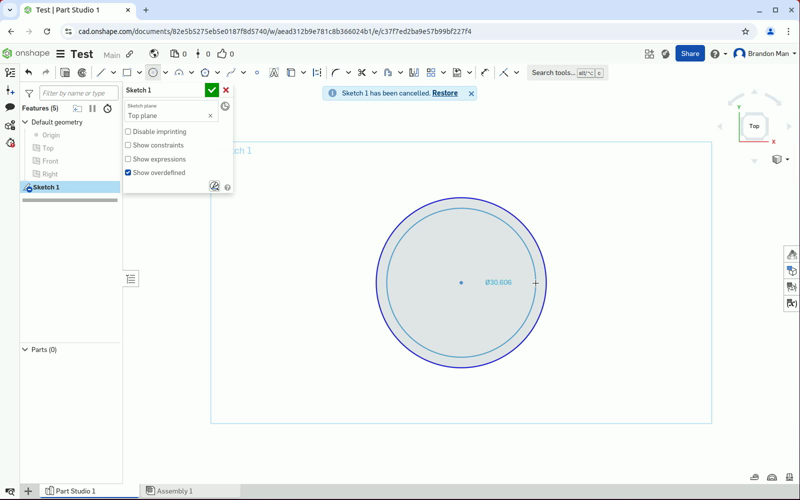
click(535, 282)
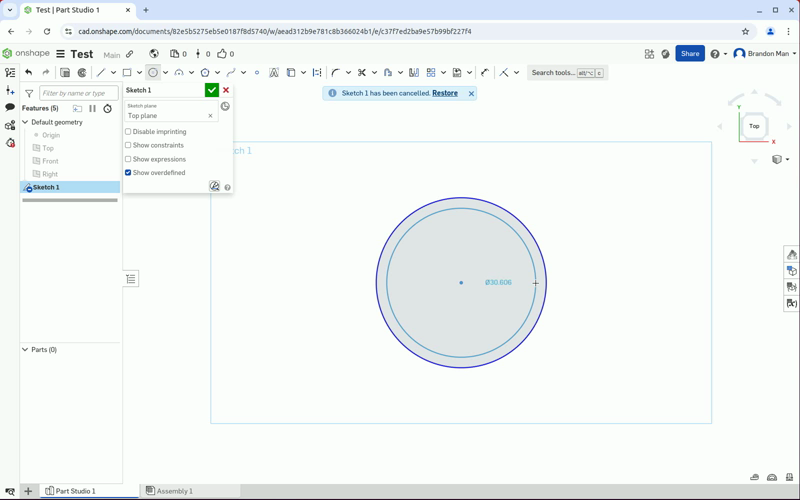
key(esc)
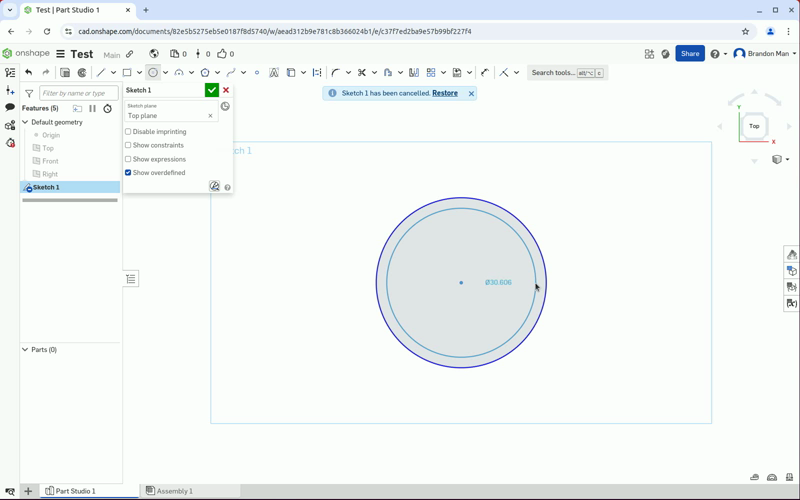
mouse_move(540, 267)
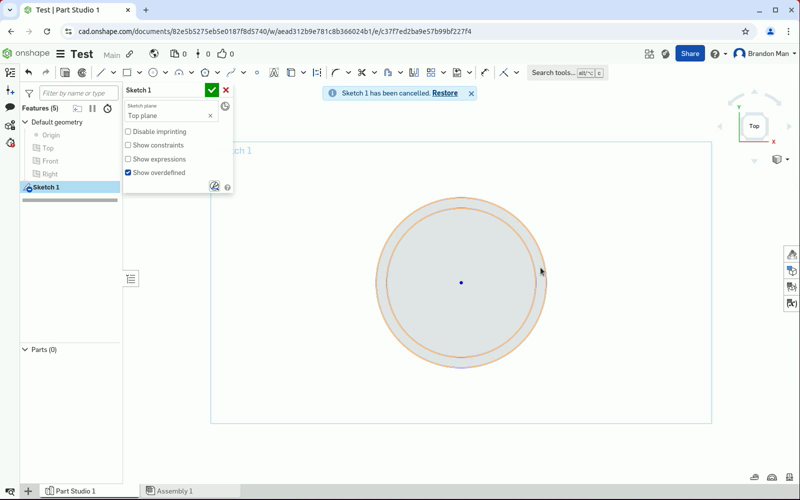
click(540, 267)
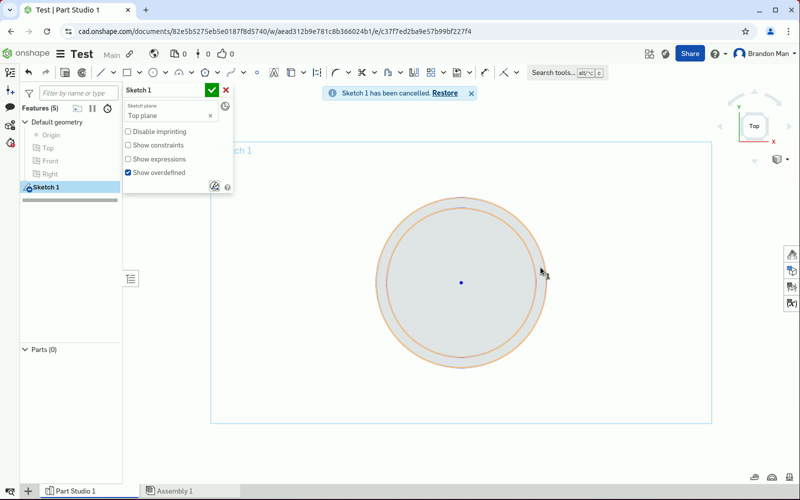
mouse_move(73, 352)
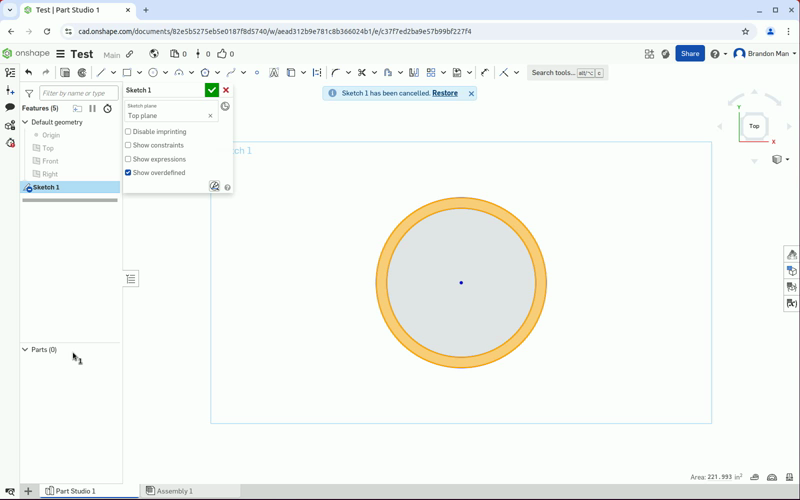
key(shift+y)
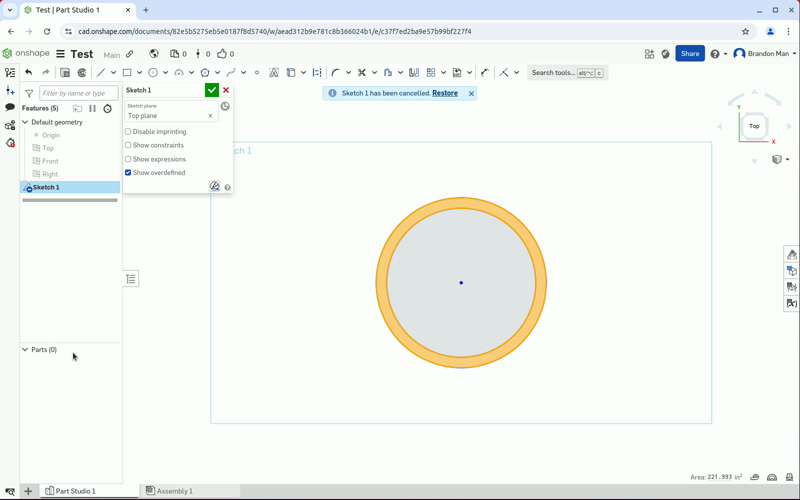
key(shift+e)
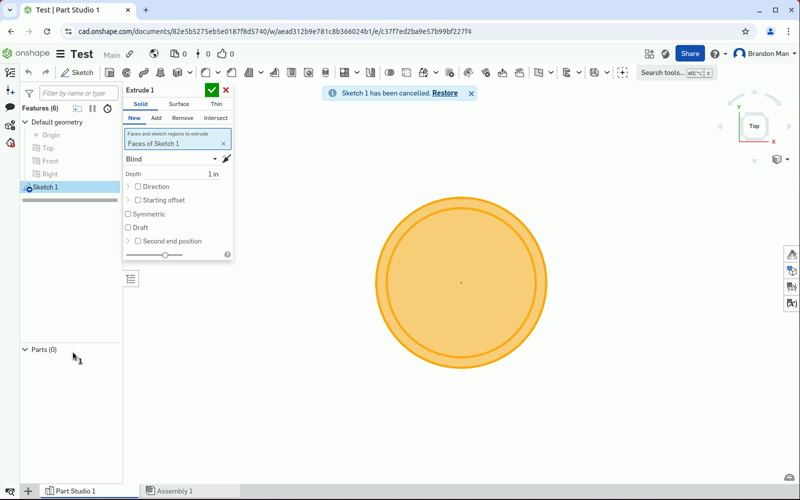
mouse_move(143, 106)
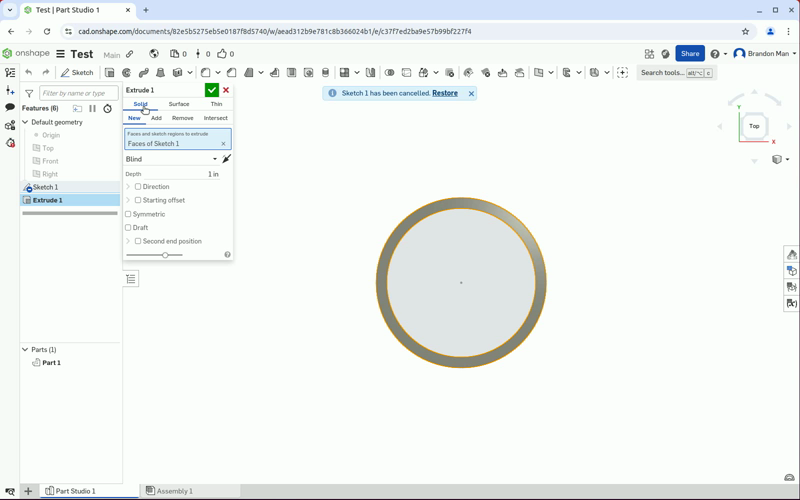
click(143, 106)
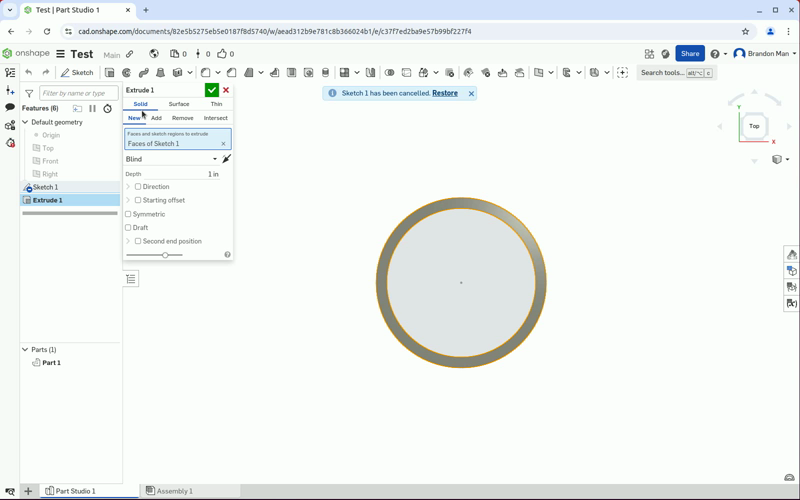
mouse_move(137, 120)
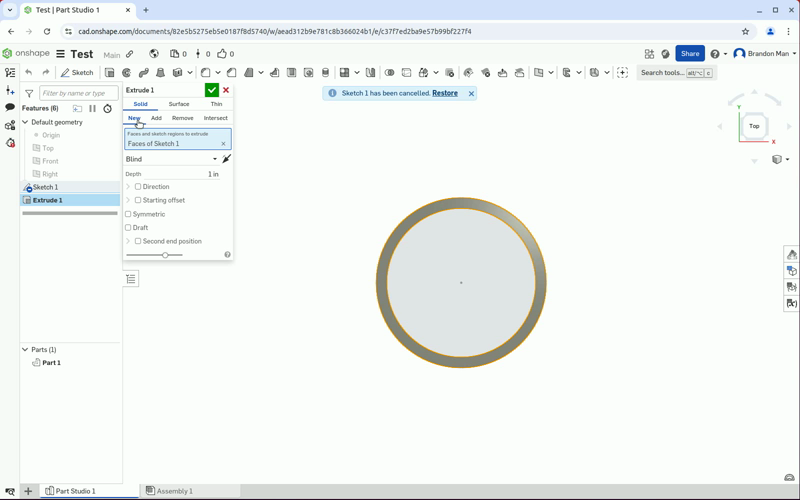
click(137, 120)
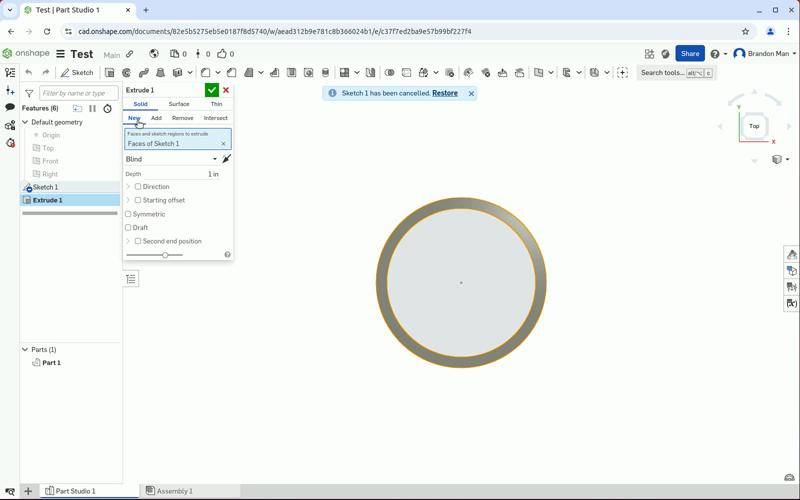
key(tab, 4)
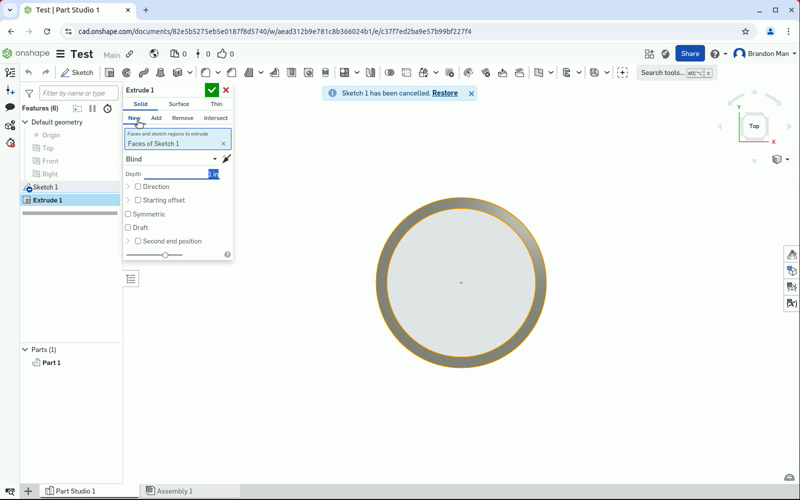
text(23.108)
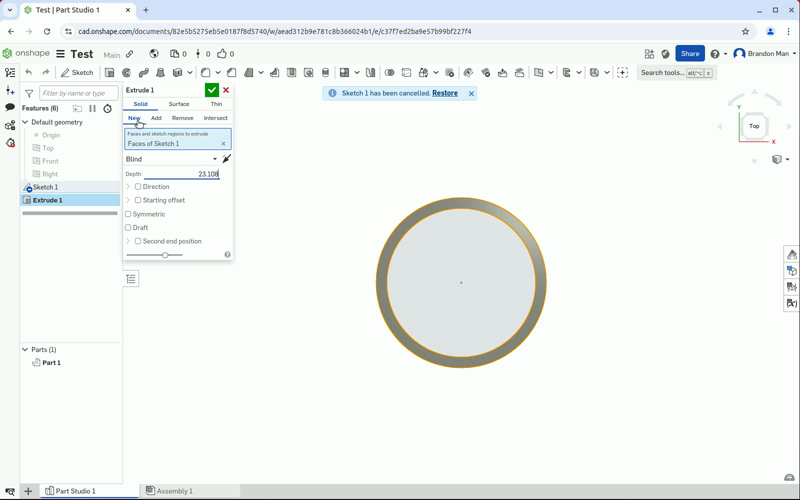
key(enter)
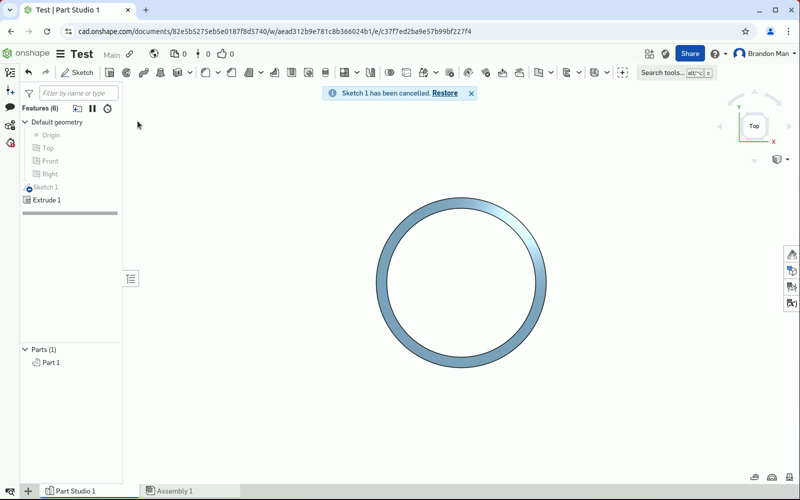
key(shift+h)
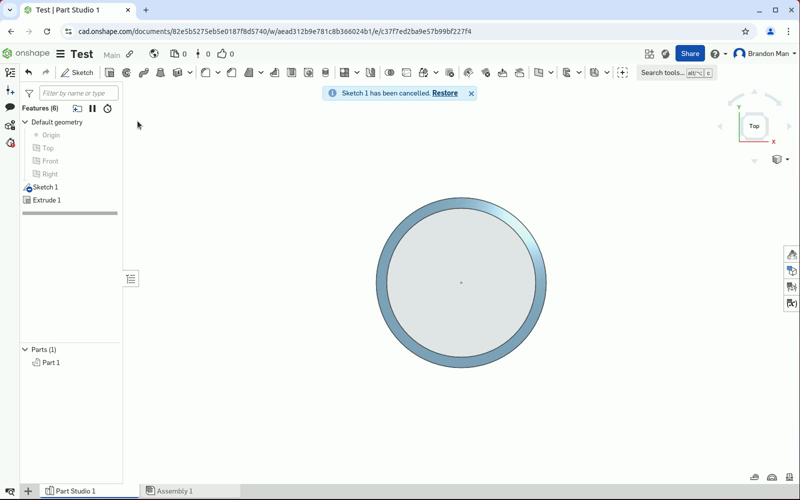
key(shift+h)
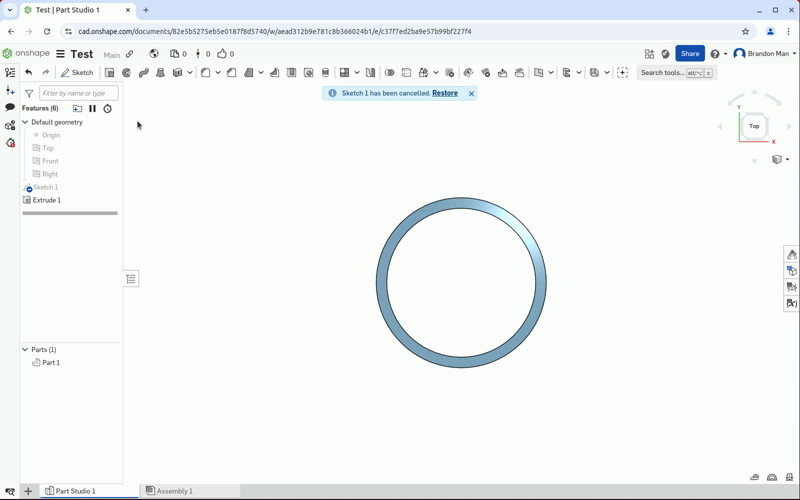
mouse_move(73, 189)
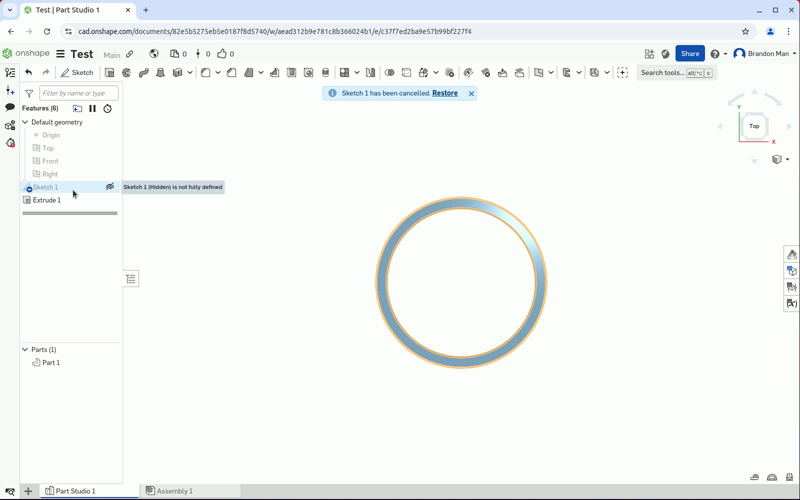
click(73, 189)
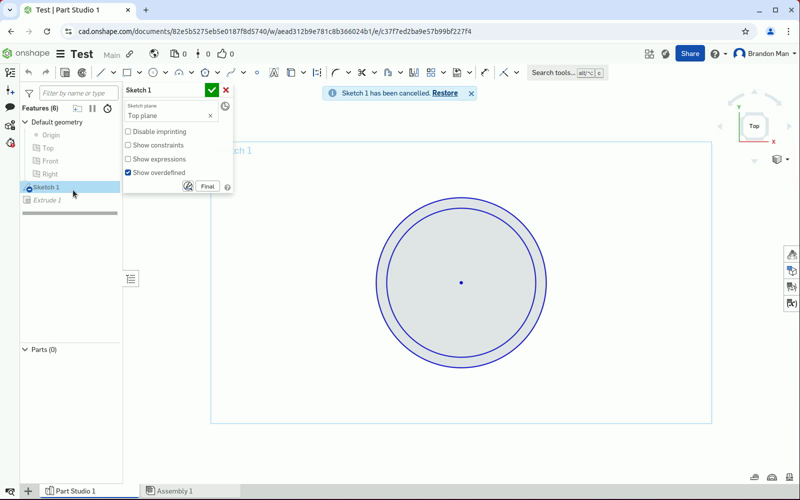
mouse_move(229, 92)
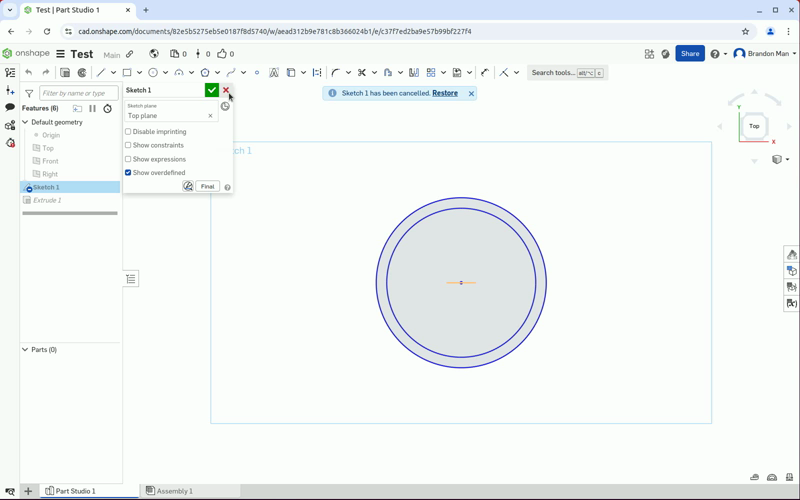
click(229, 92)
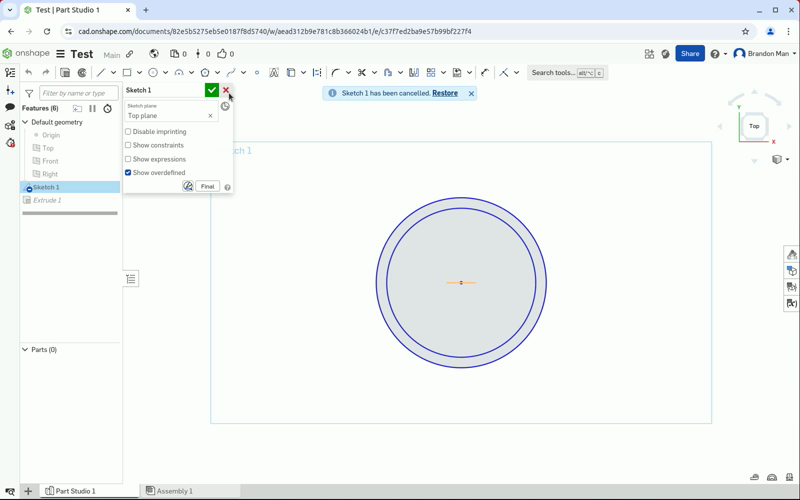
key(shift+s)
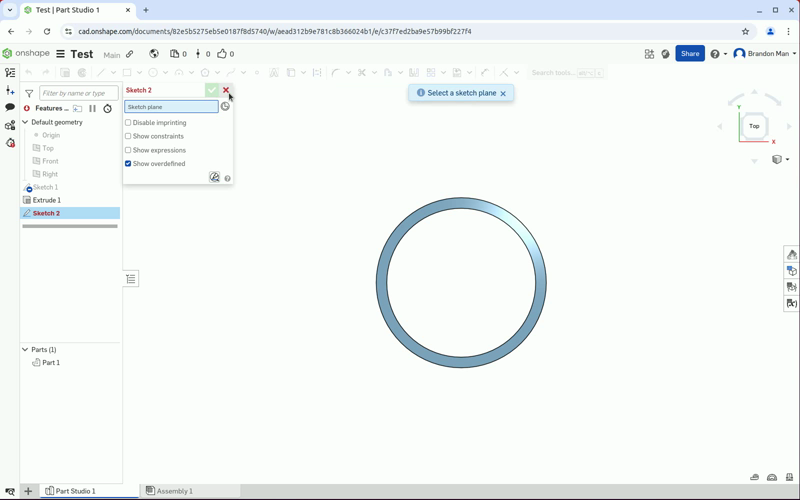
mouse_move(73, 150)
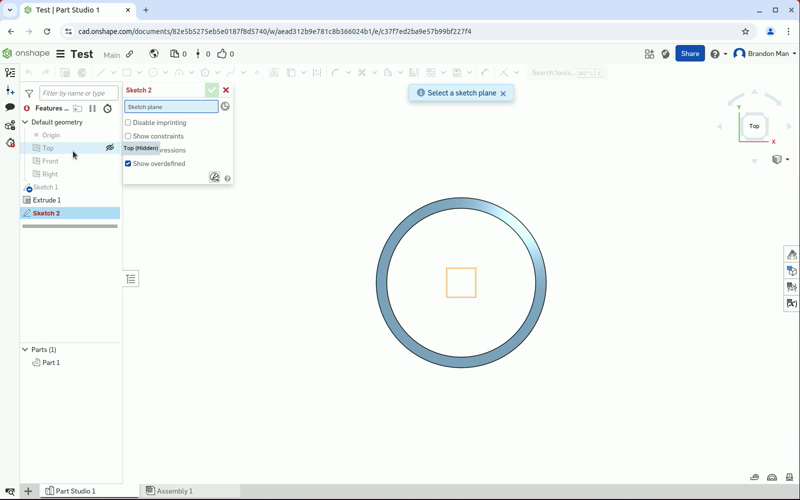
click(73, 150)
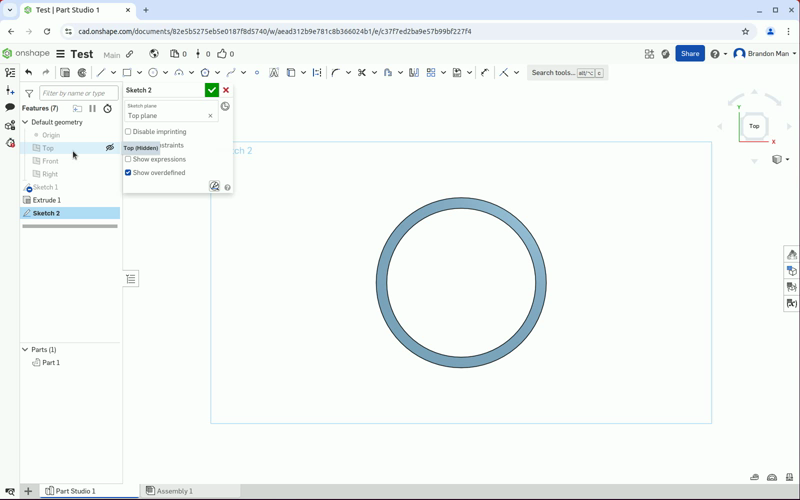
mouse_move(73, 352)
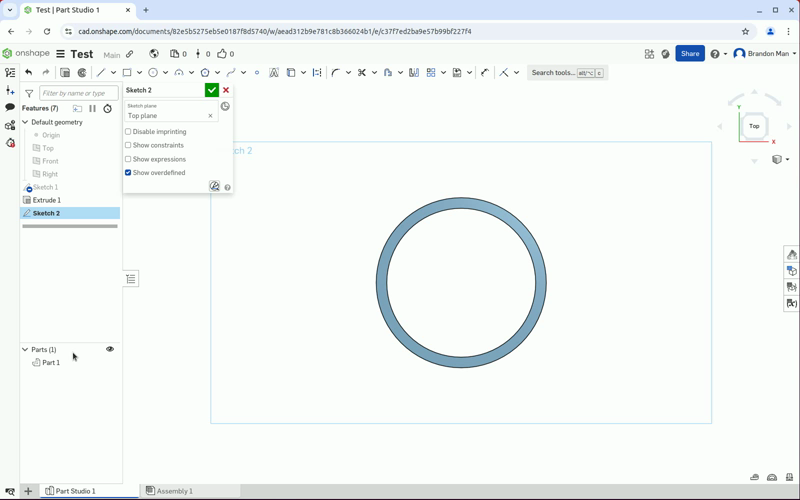
key(y)
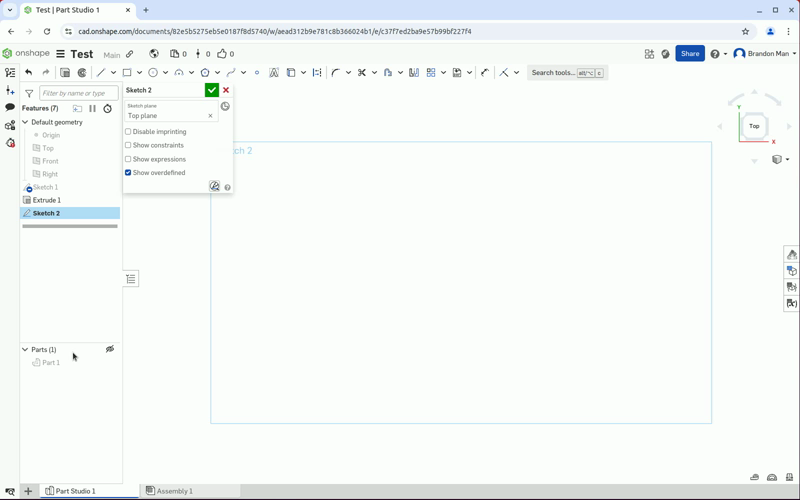
key(c)
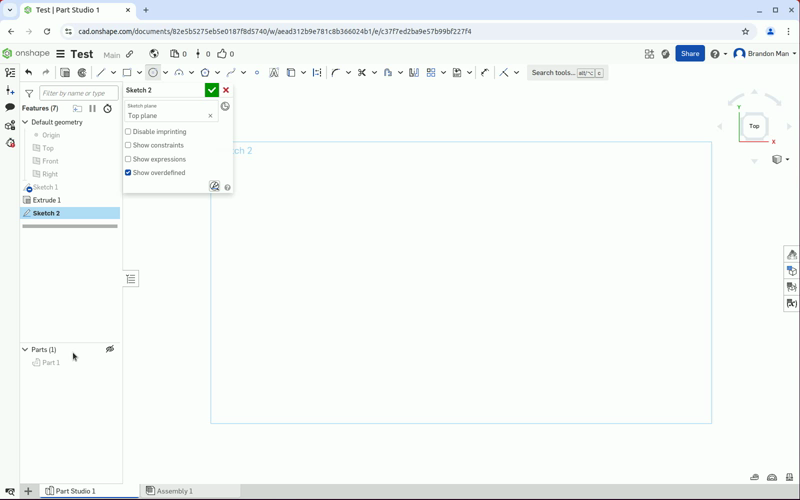
key_down(shift)
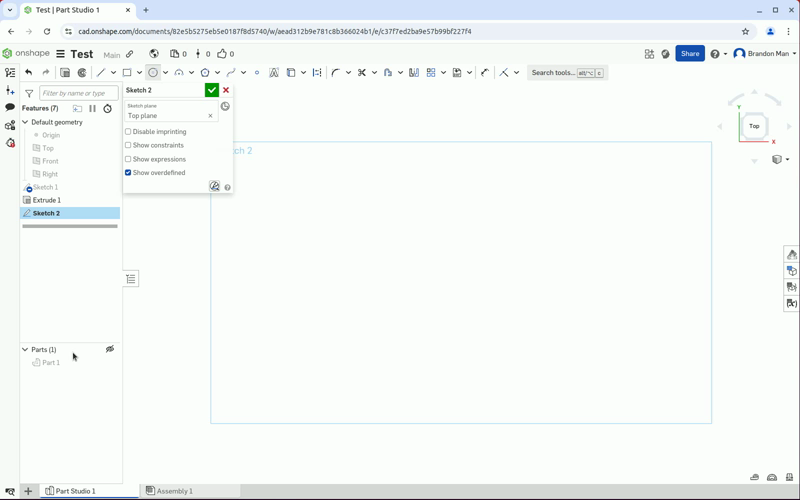
mouse_move(461, 282)
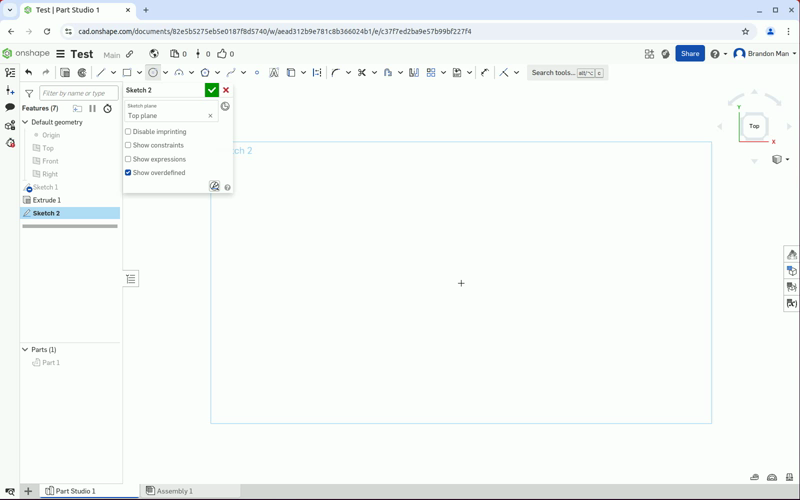
click(461, 282)
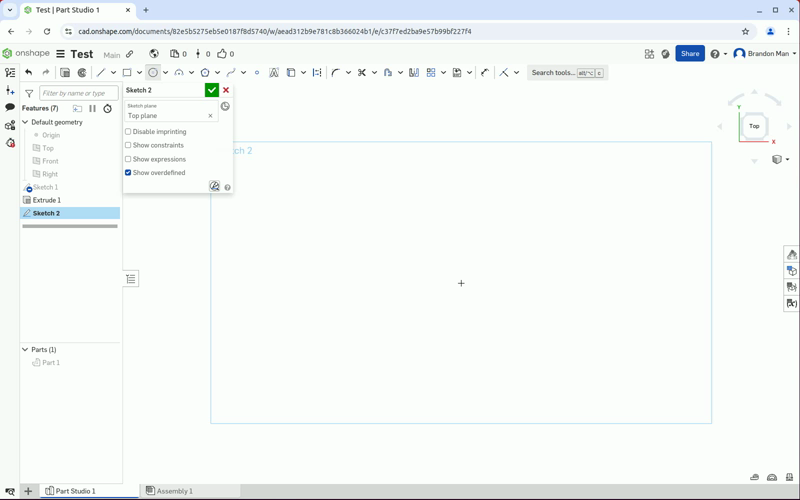
key_up(shift)
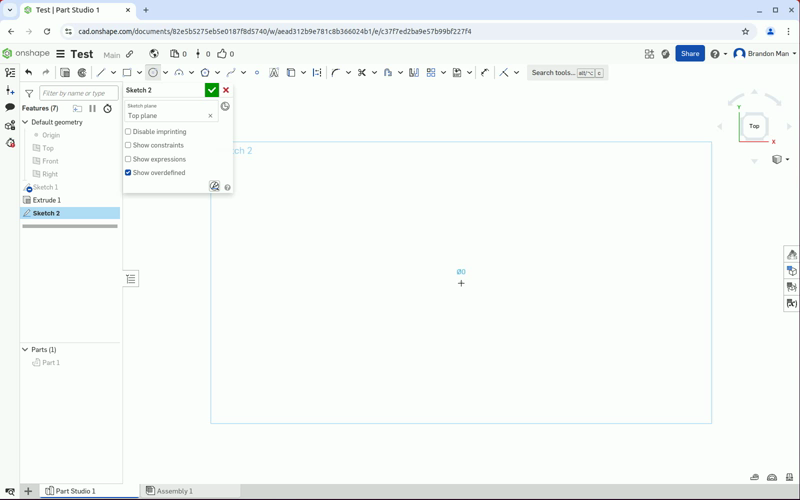
mouse_move(565, 282)
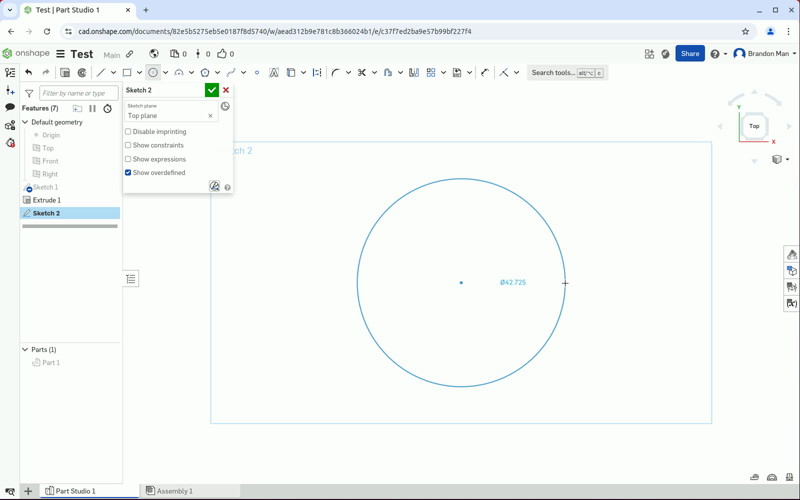
click(565, 282)
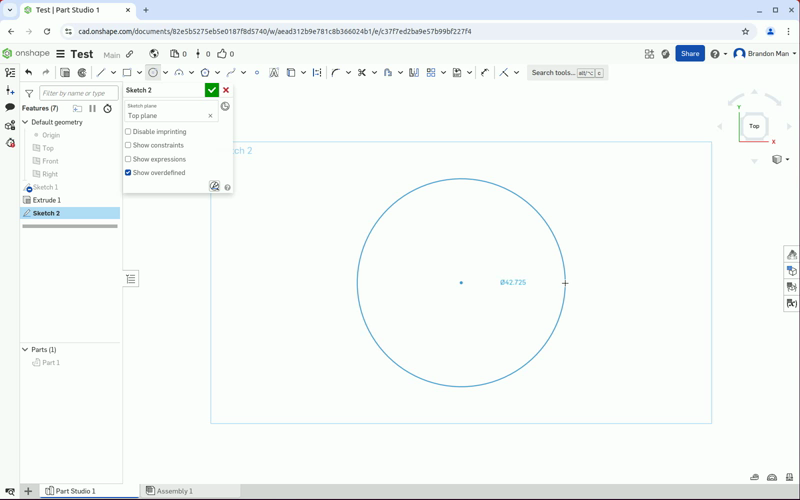
key(esc)
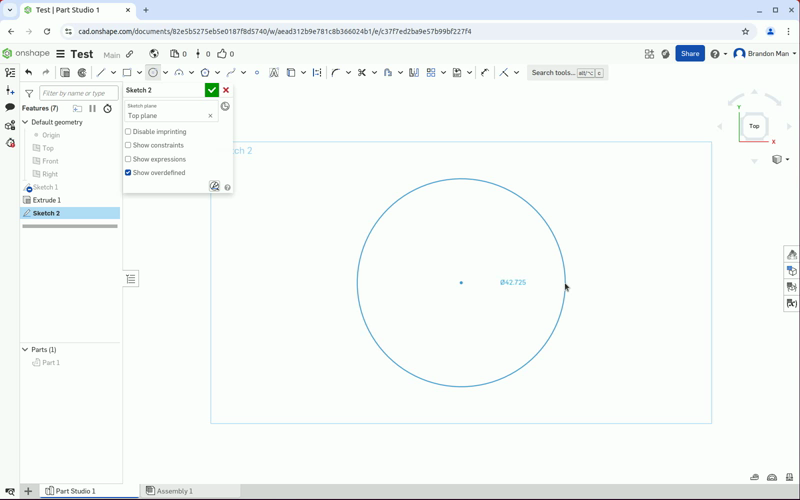
key(c)
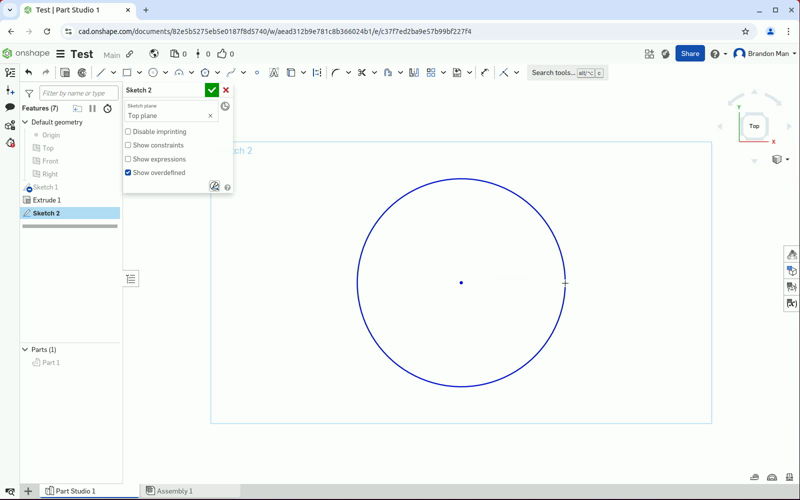
key_down(shift)
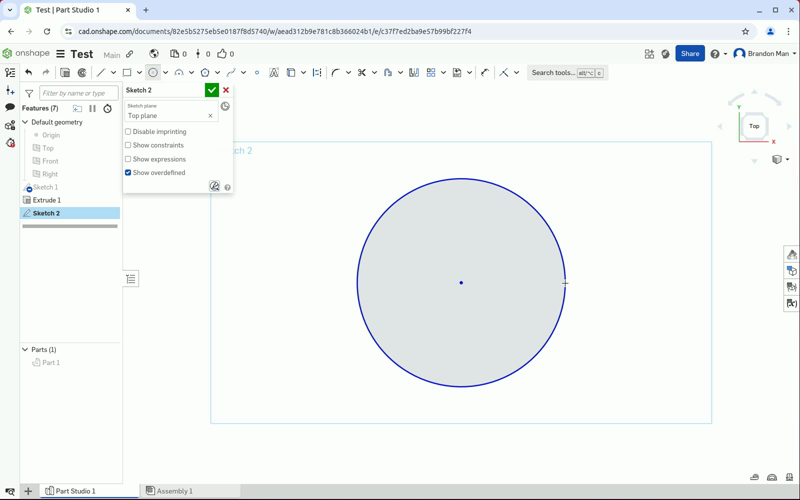
mouse_move(461, 282)
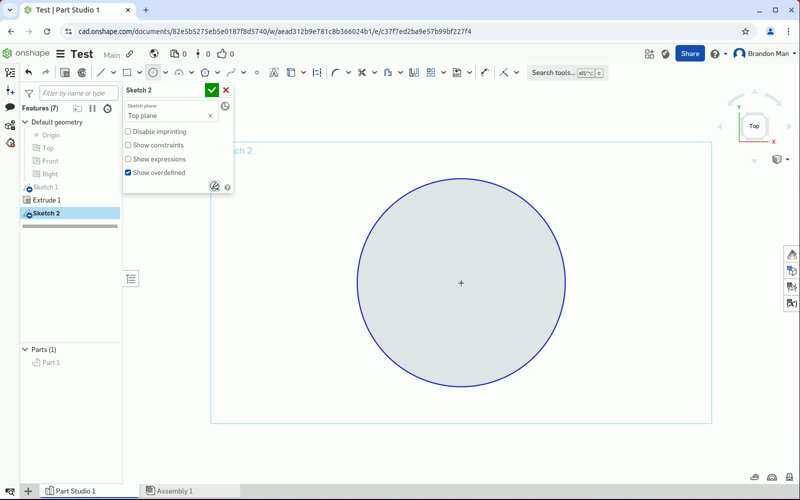
click(461, 282)
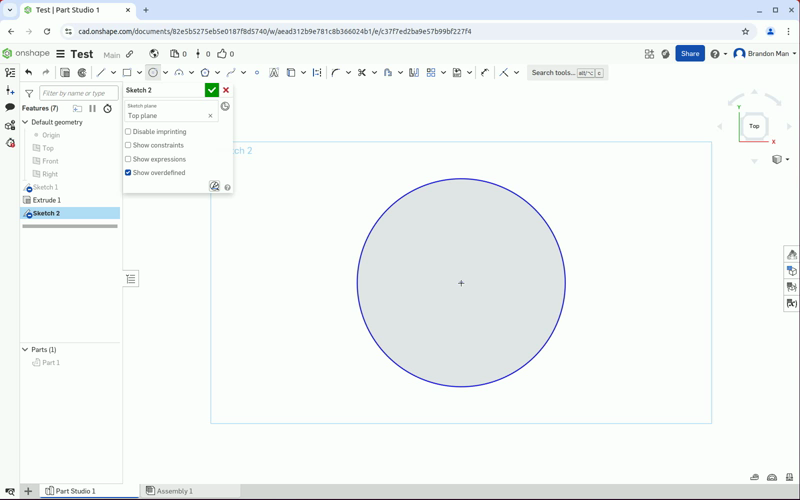
key_up(shift)
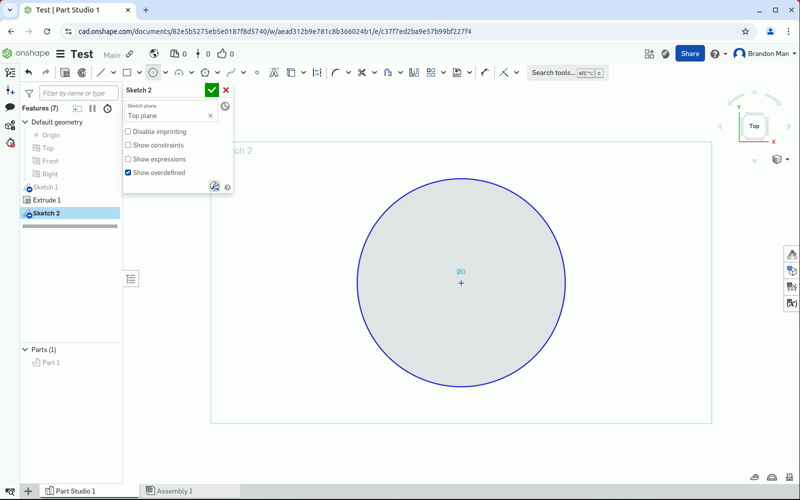
mouse_move(545, 282)
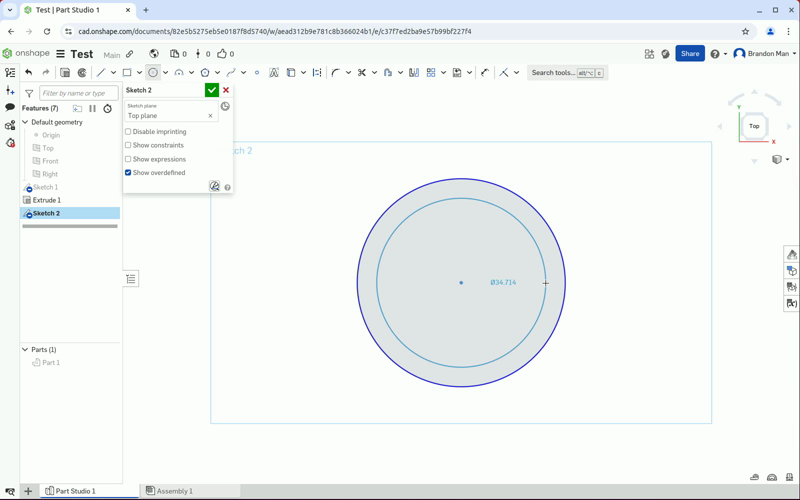
click(545, 282)
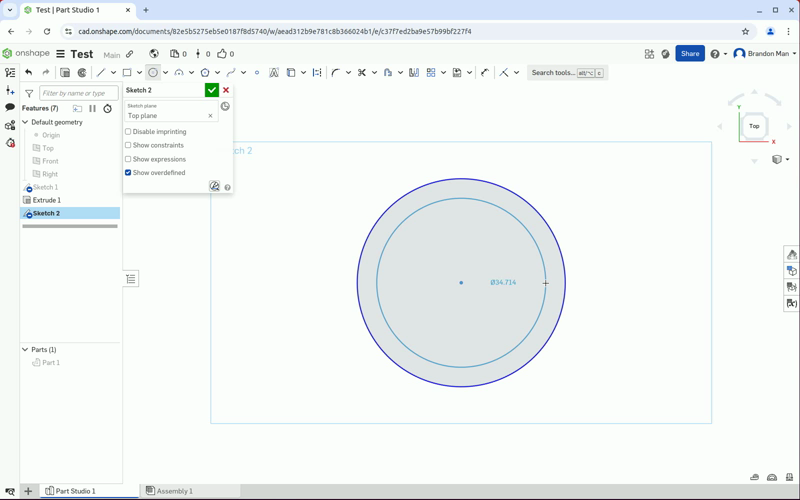
key(esc)
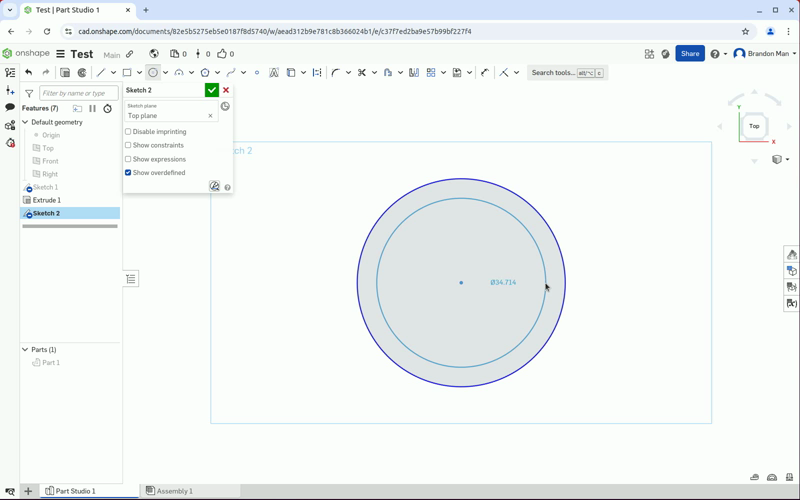
mouse_move(545, 327)
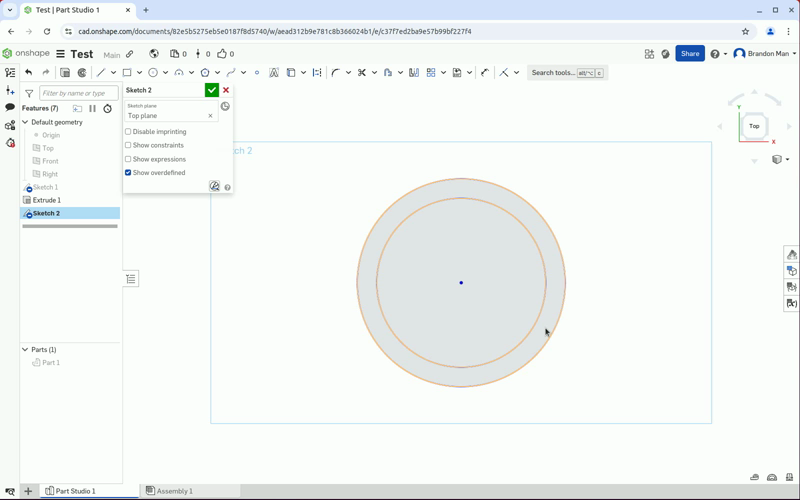
click(545, 327)
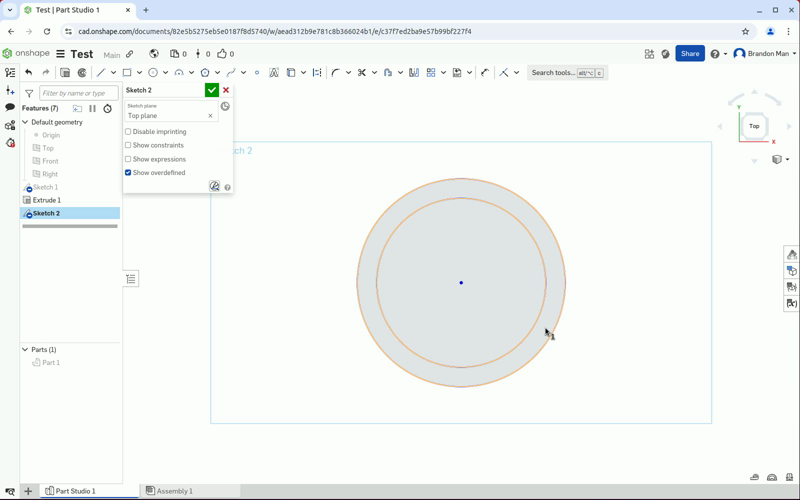
mouse_move(73, 352)
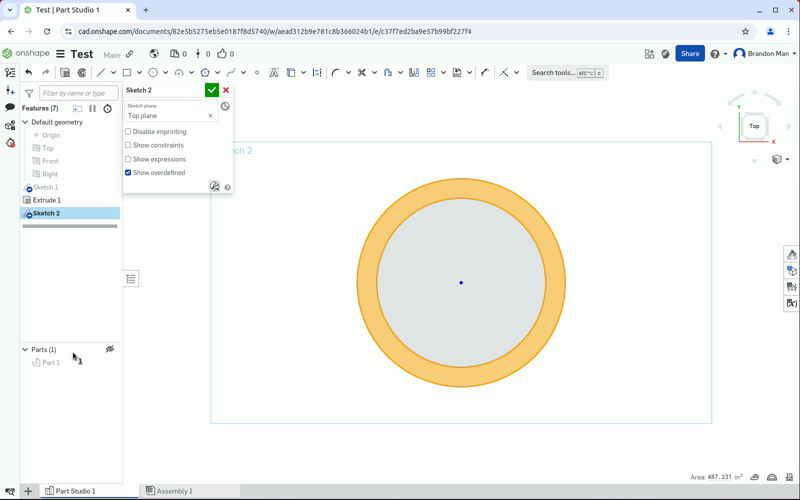
key(shift+y)
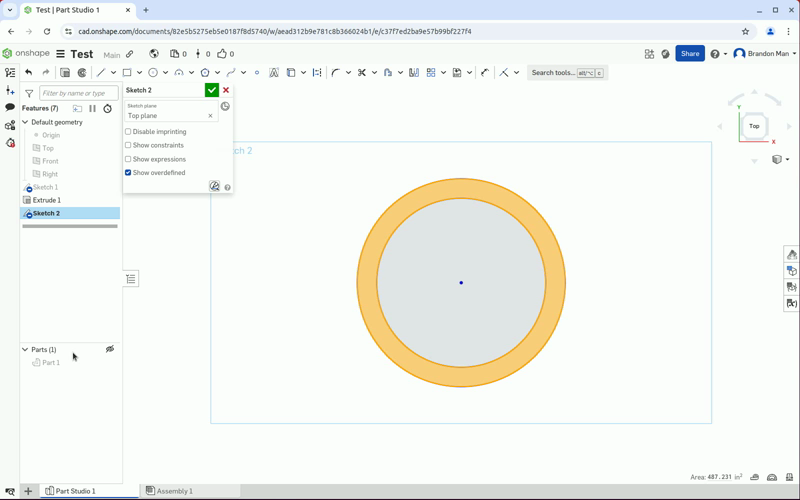
key(shift+e)
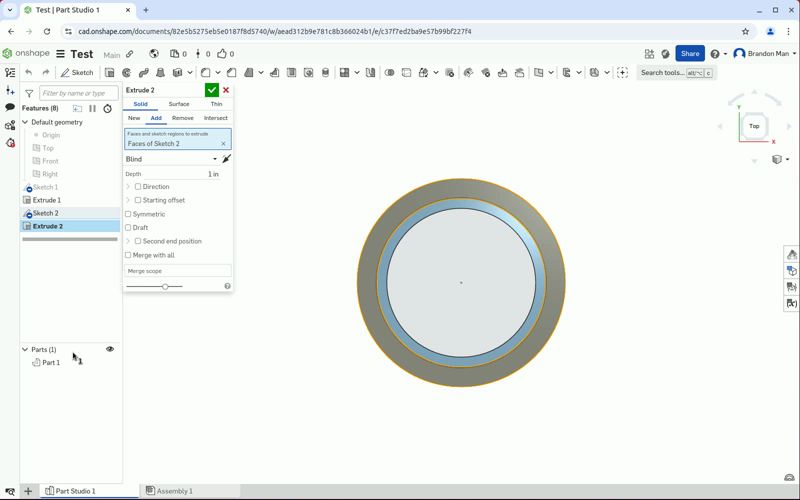
mouse_move(143, 106)
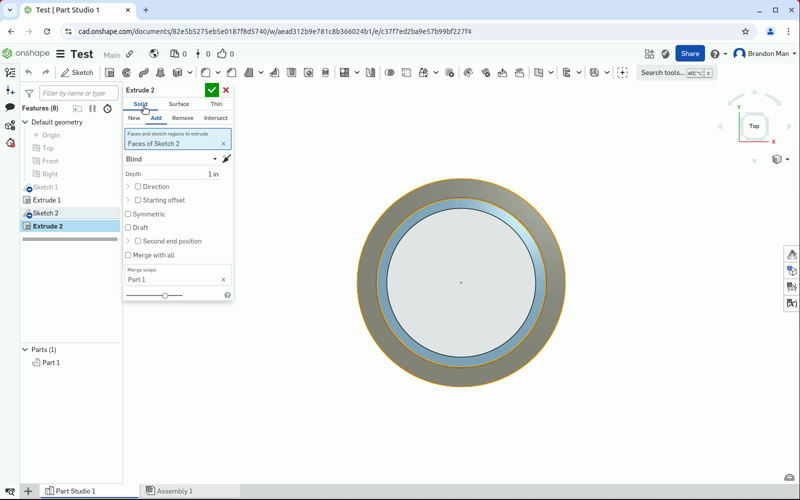
click(143, 106)
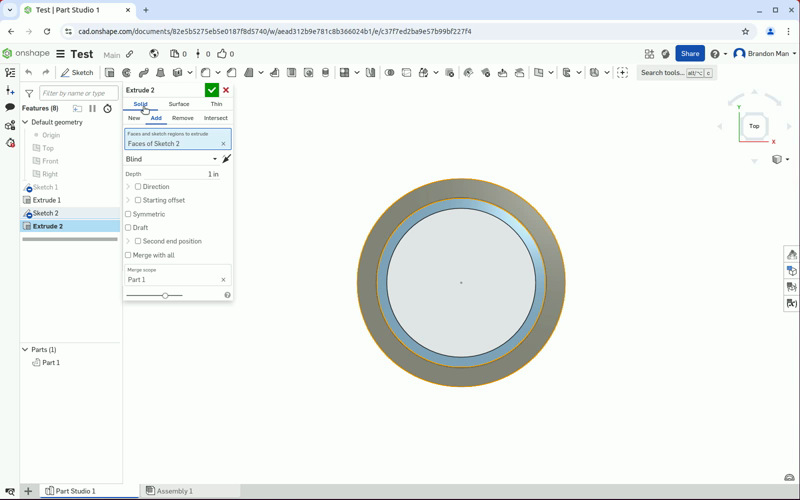
mouse_move(137, 120)
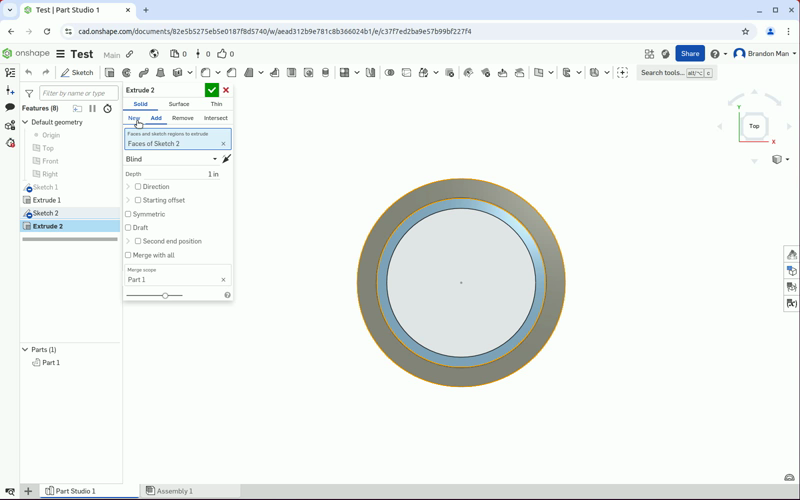
click(137, 120)
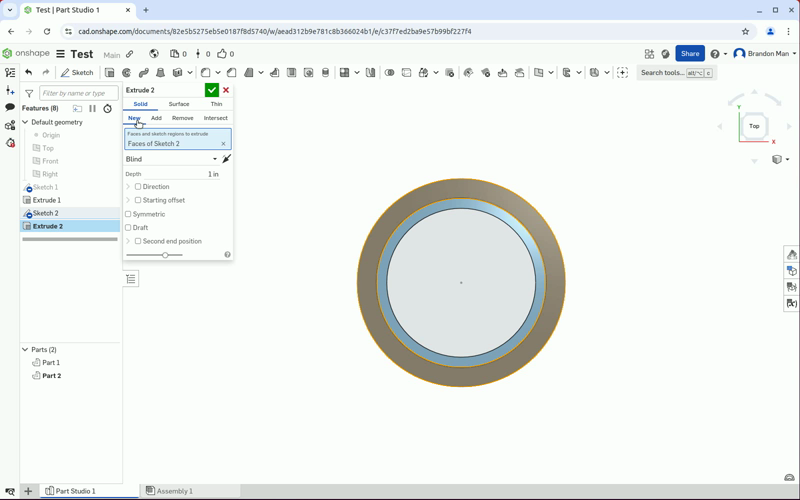
key(tab, 4)
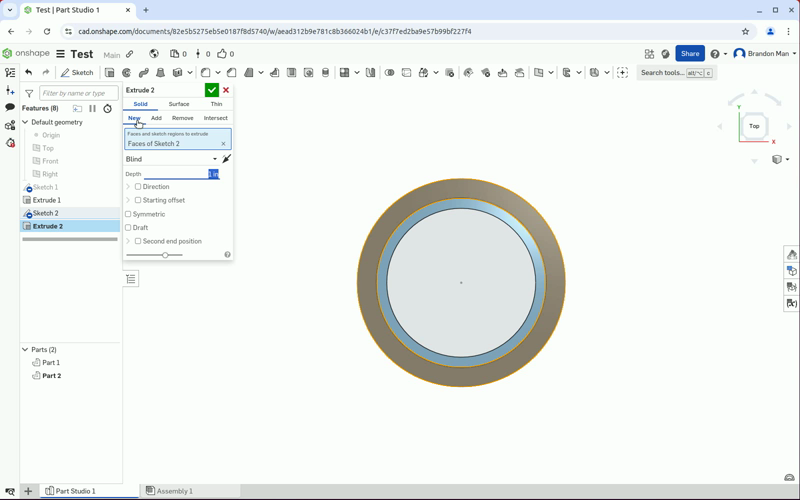
text(7.703)
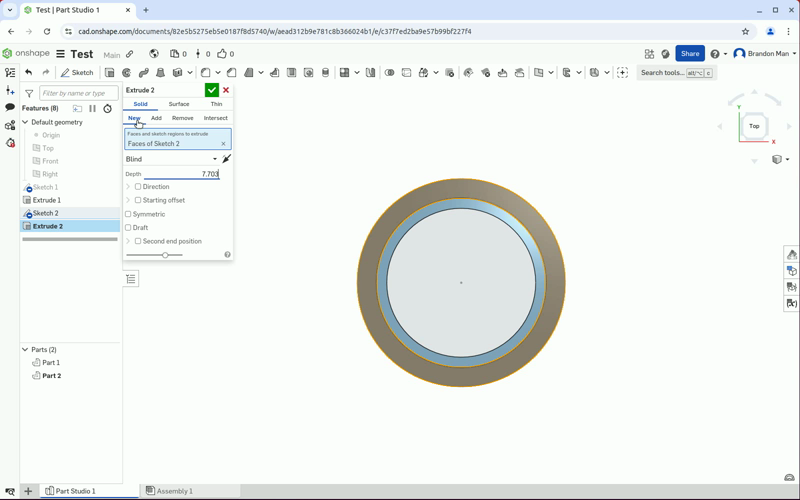
key(enter)
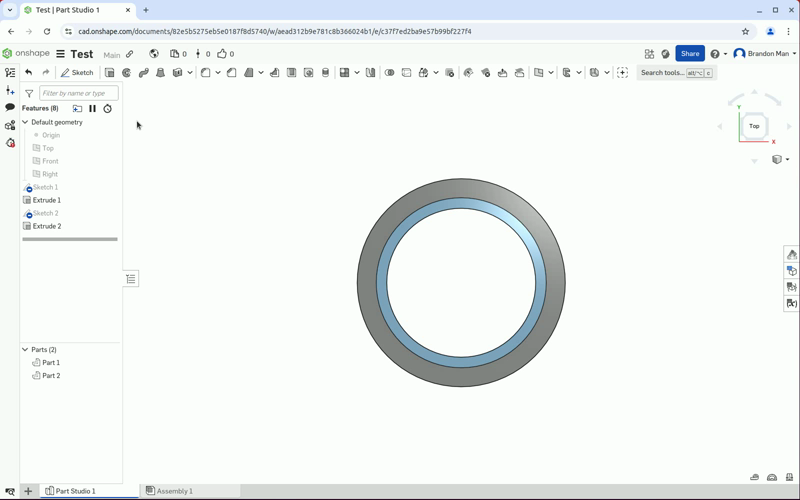
key(shift+h)
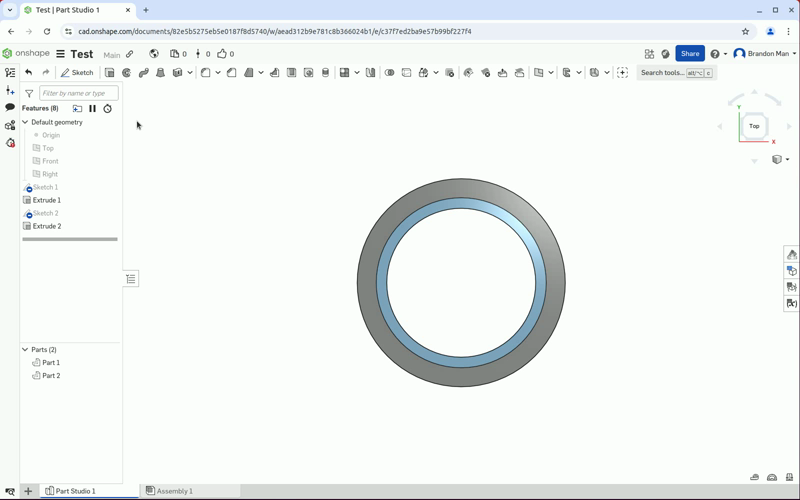
key(shift+h)
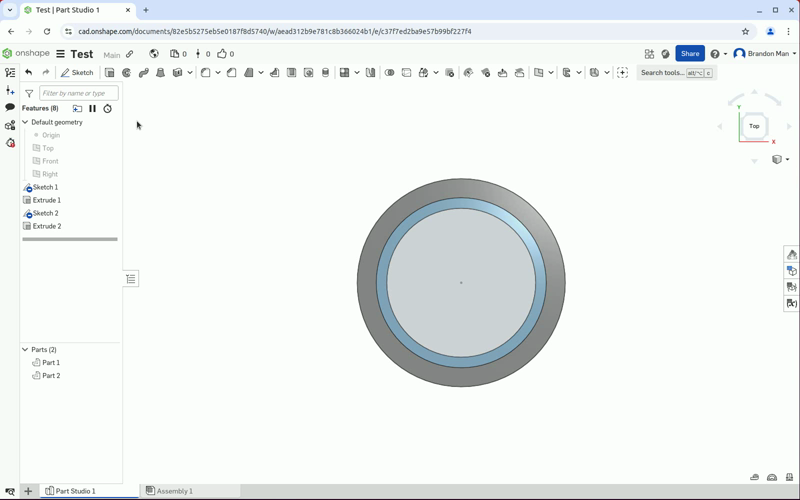
key(shift+7)
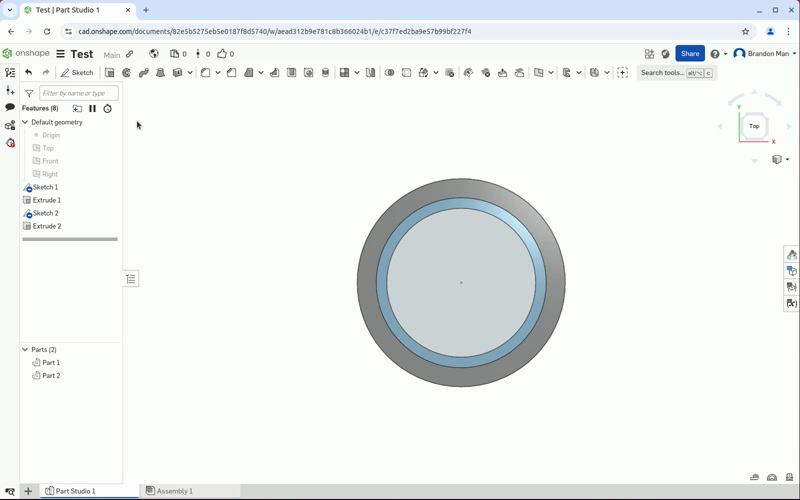
key(up, 3)
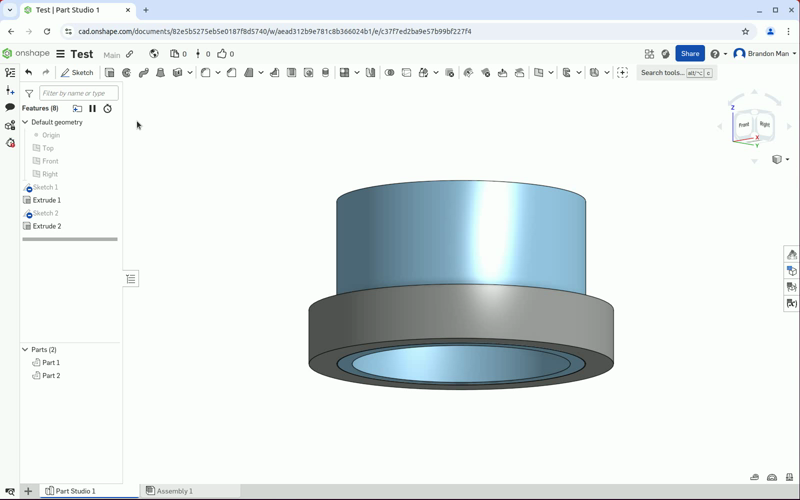
key(left, 3)
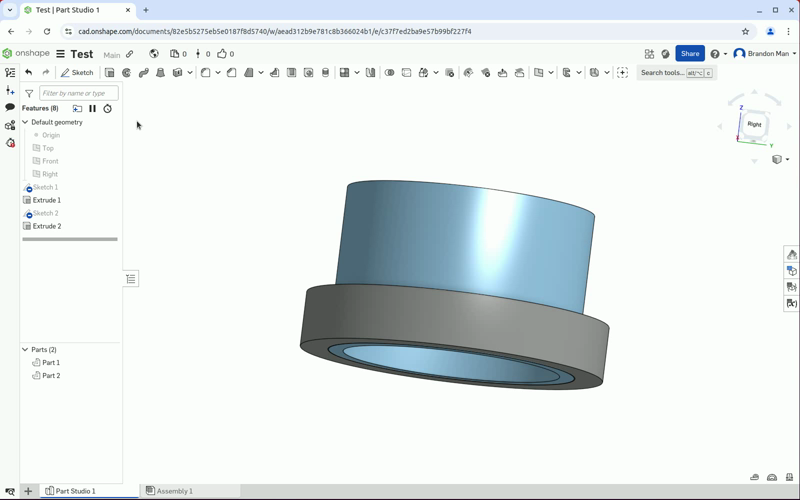
key(right, 3)
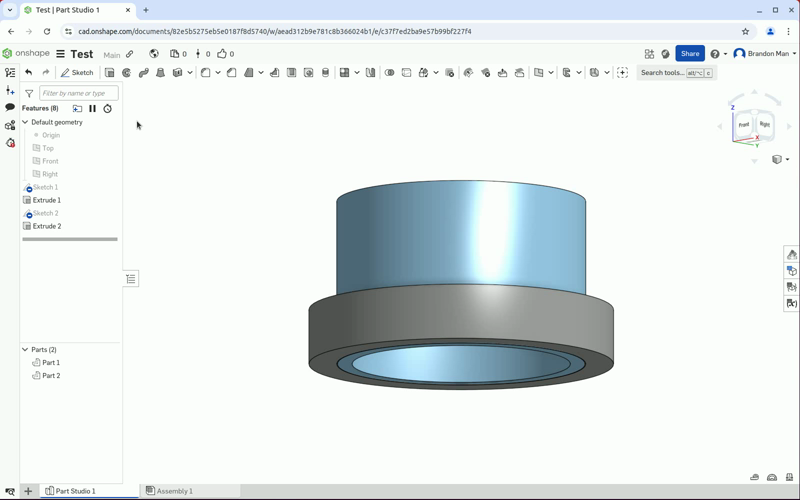
key(down, 3)
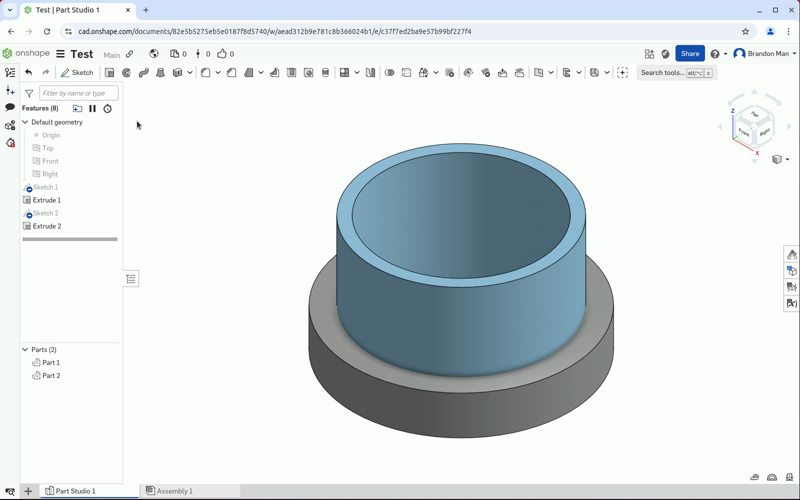
mouse_move(73, 189)
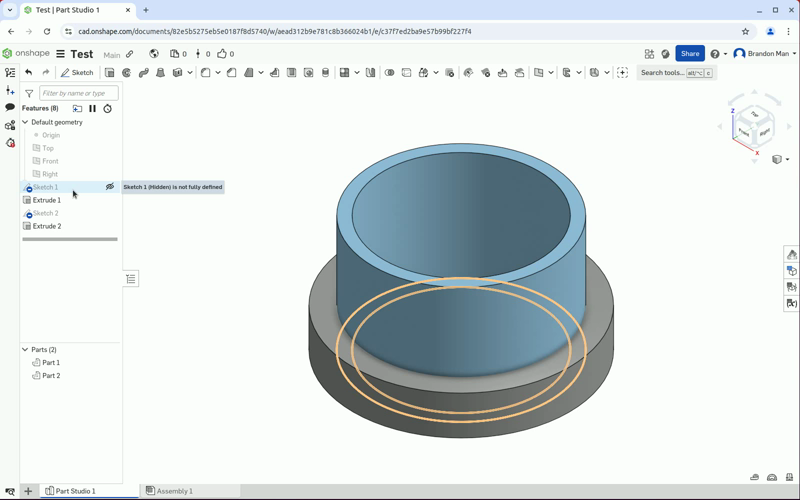
click(73, 189)